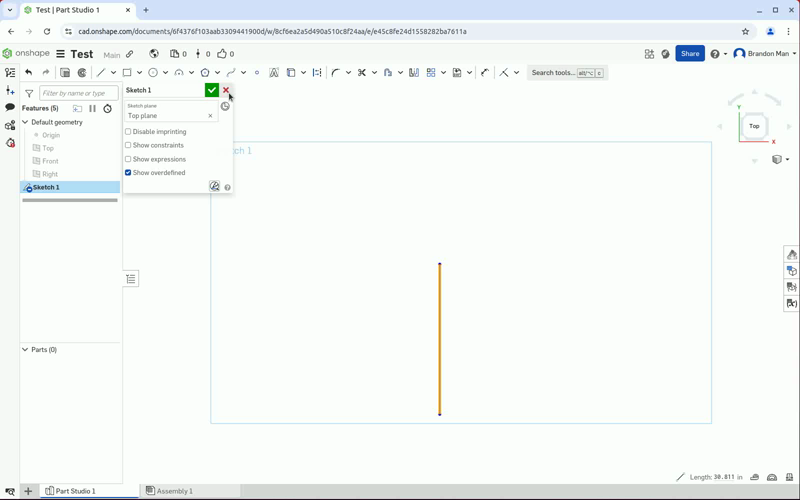
key(shift+h)
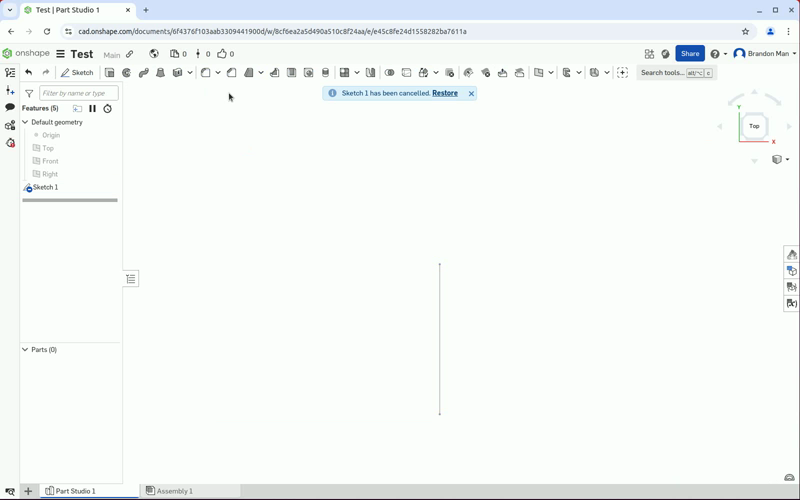
key(shift+s)
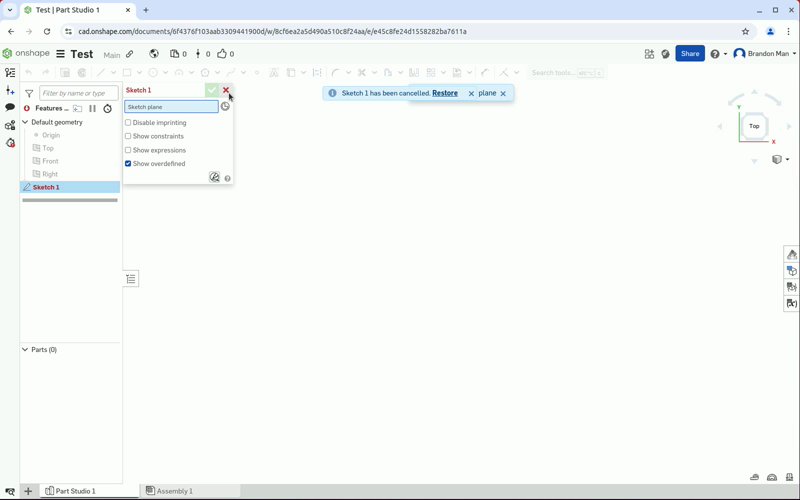
mouse_move(73, 150)
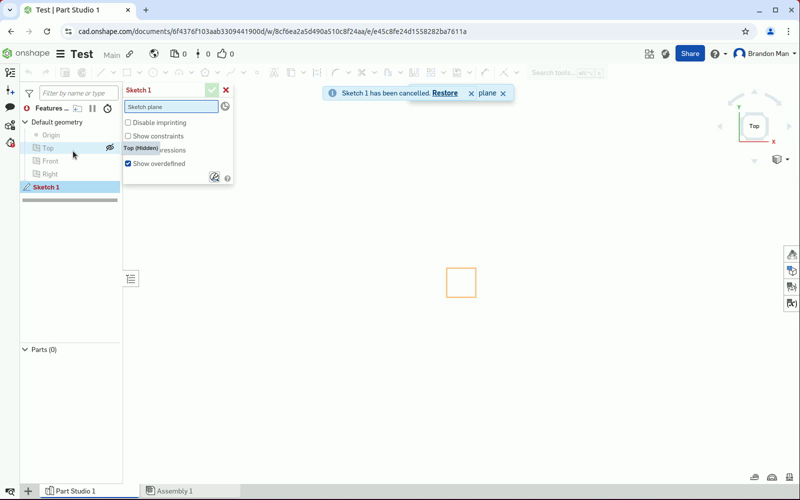
click(73, 150)
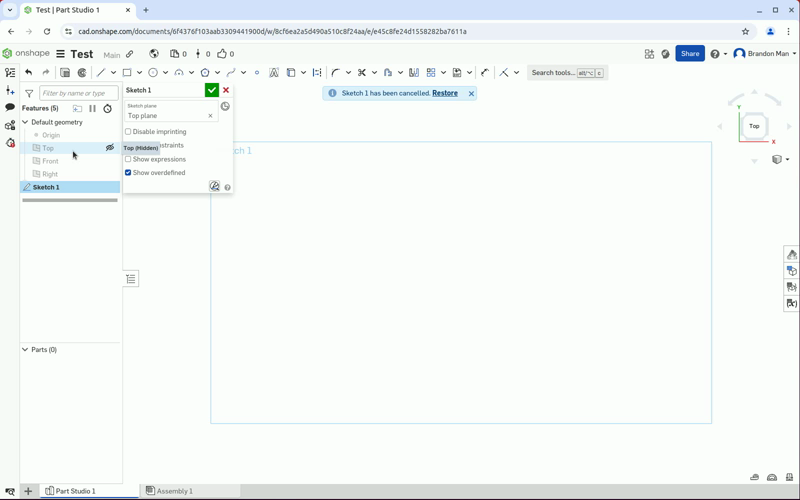
mouse_move(73, 352)
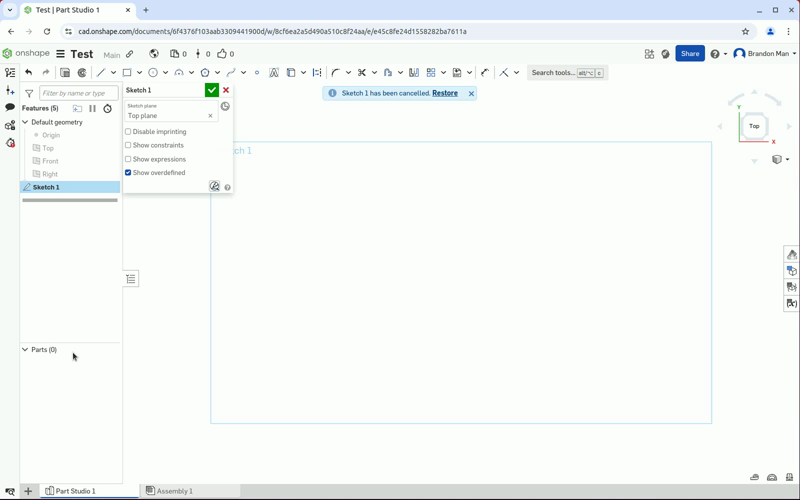
key(y)
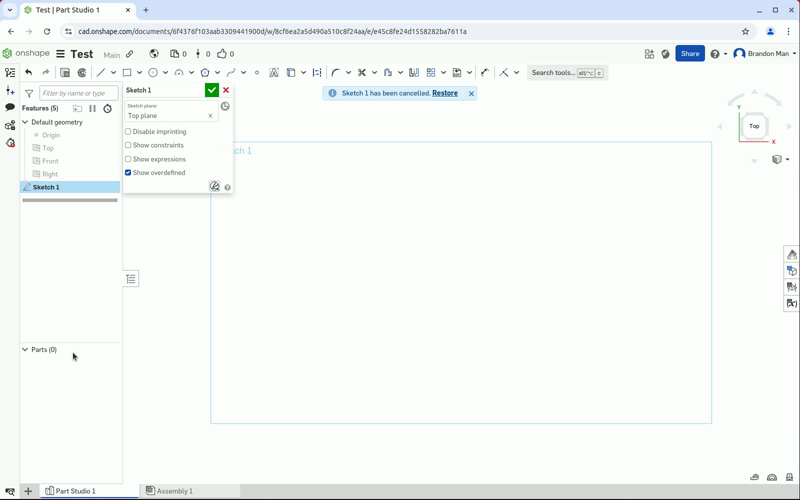
key(c)
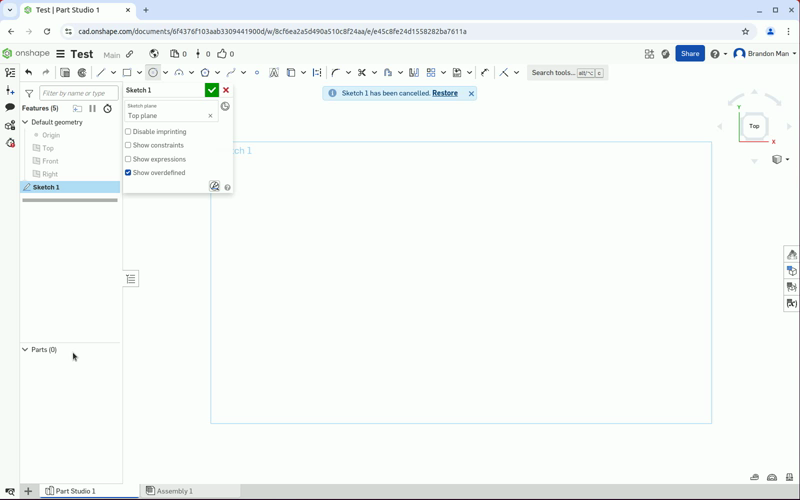
key_down(shift)
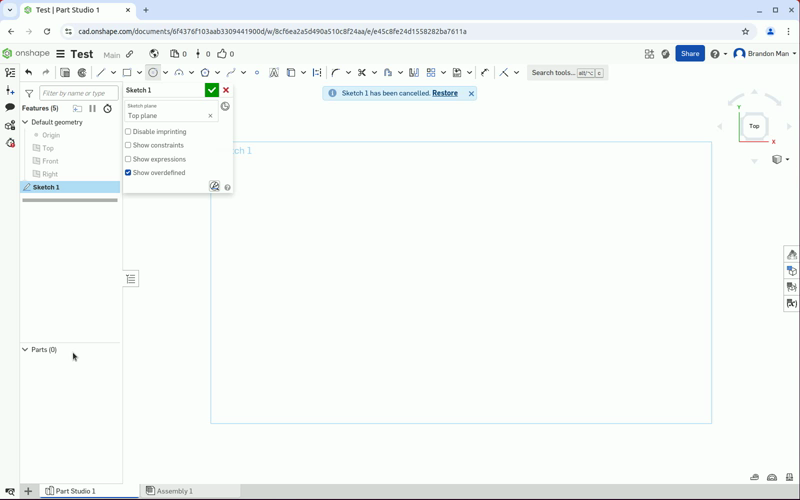
mouse_move(461, 282)
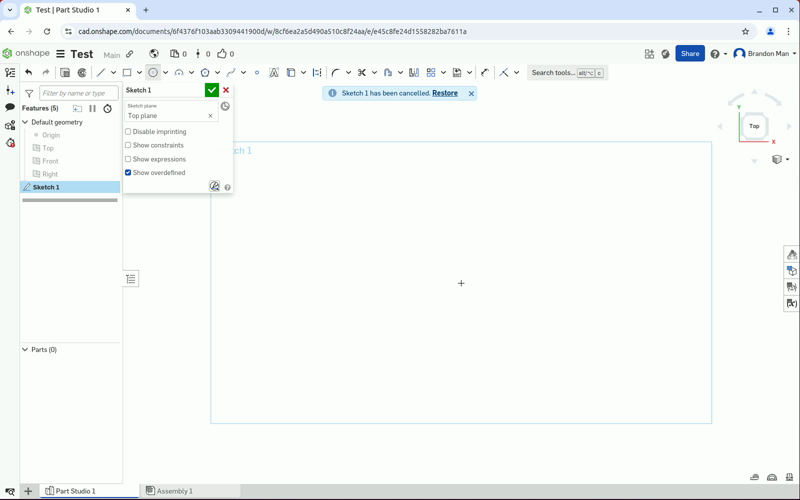
click(461, 282)
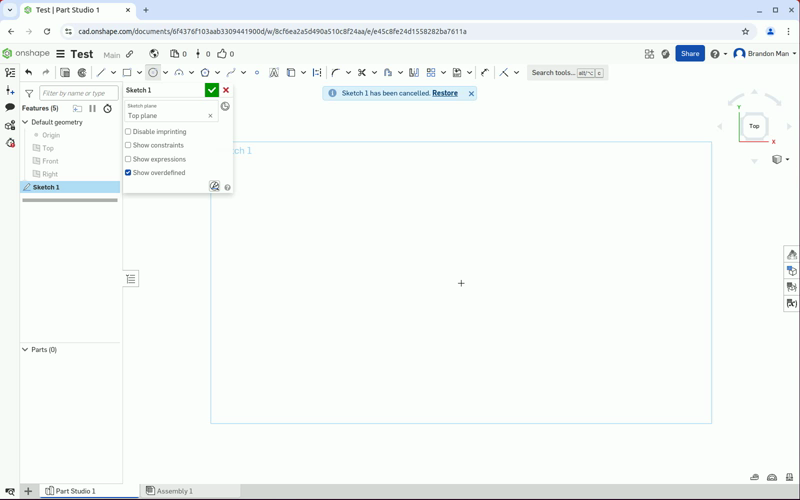
key_up(shift)
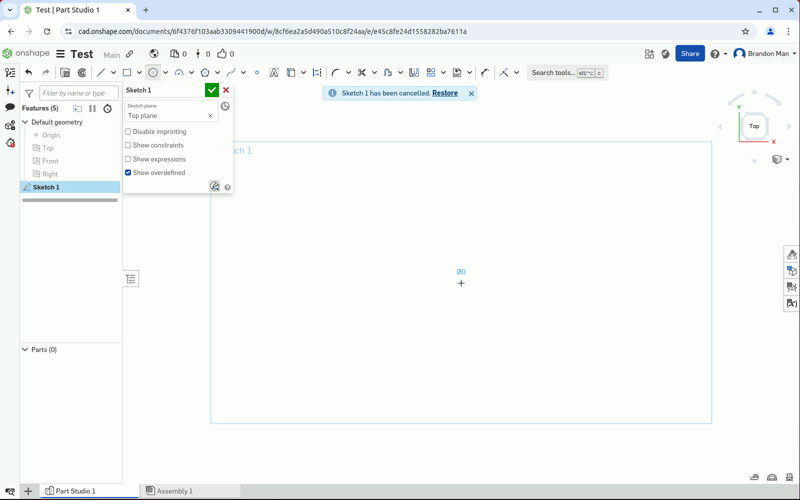
mouse_move(532, 282)
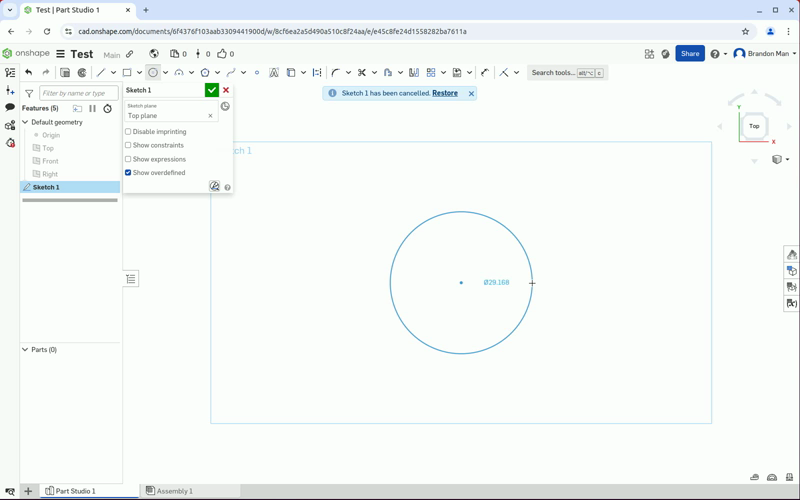
click(532, 282)
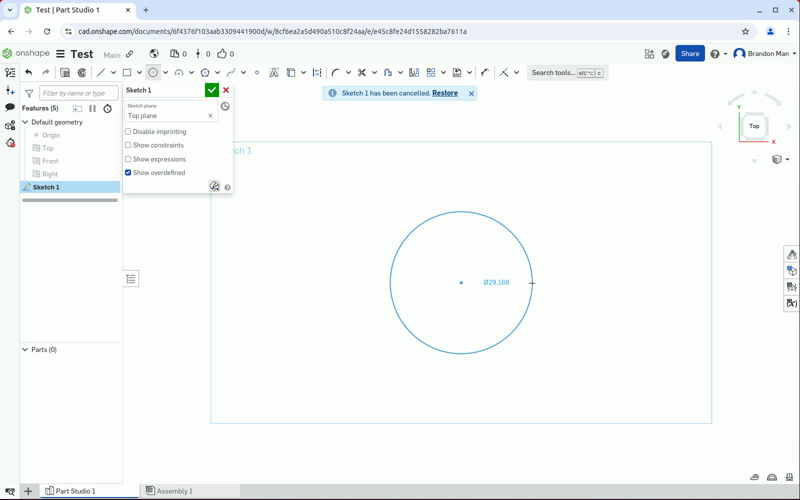
key(esc)
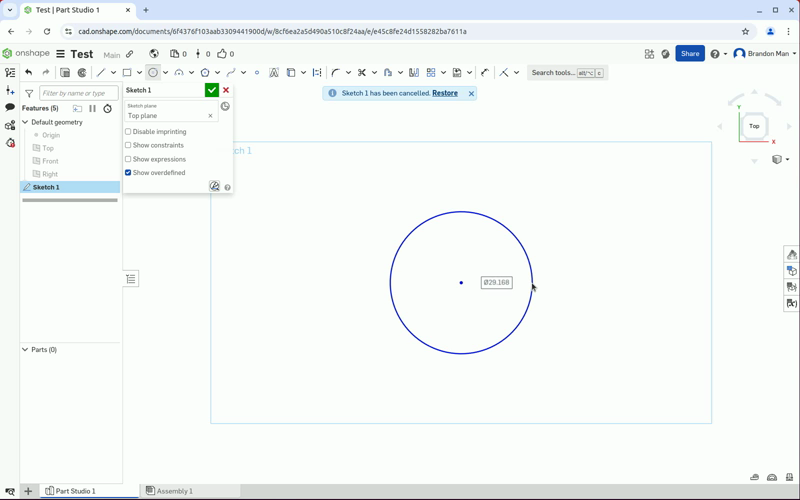
mouse_move(511, 296)
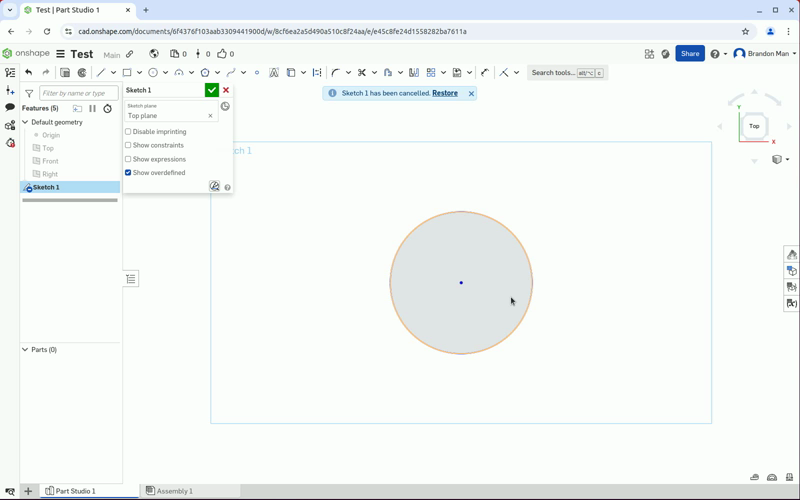
click(511, 296)
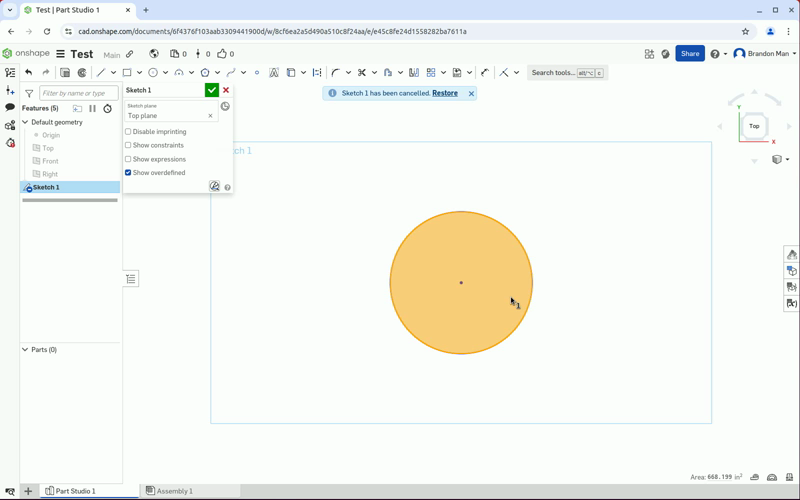
mouse_move(73, 352)
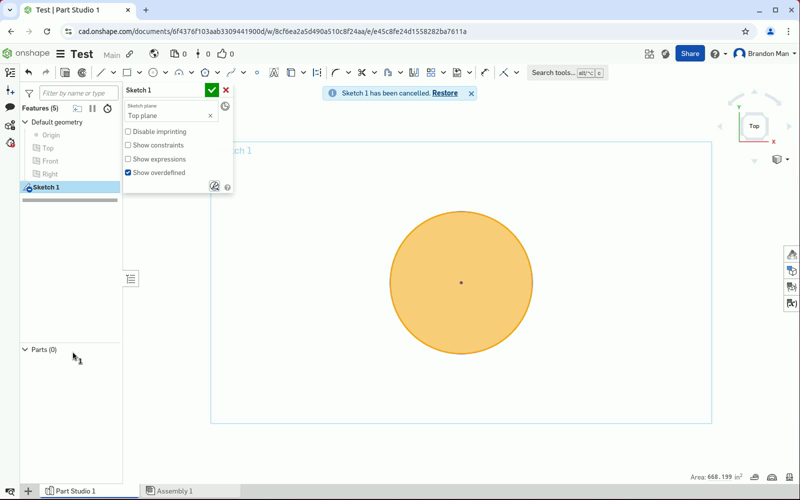
key(shift+y)
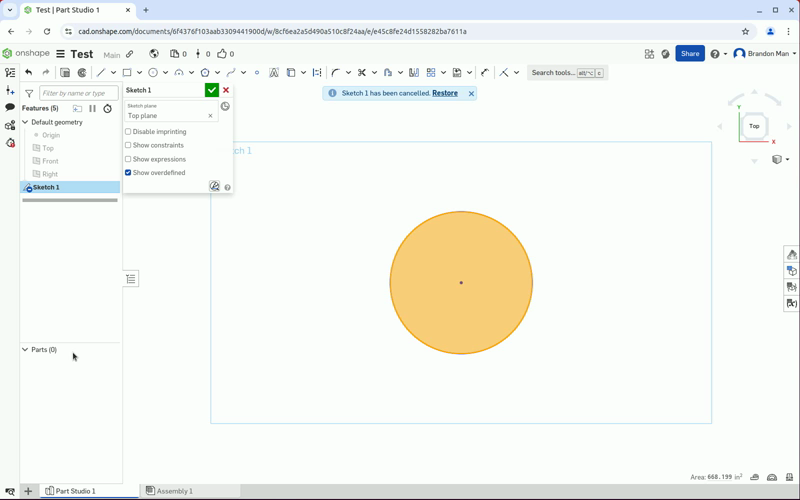
key(shift+e)
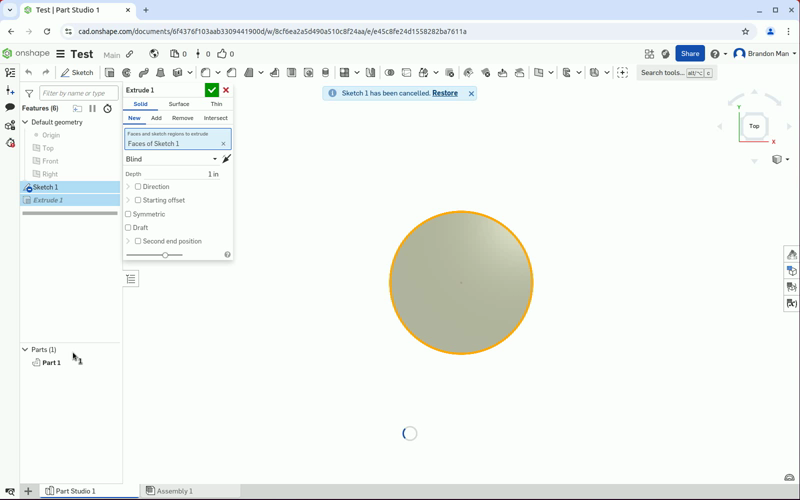
mouse_move(143, 106)
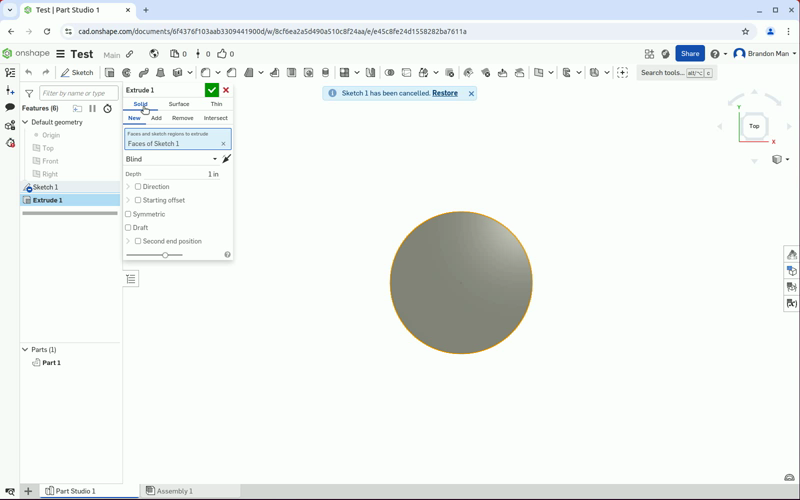
click(143, 106)
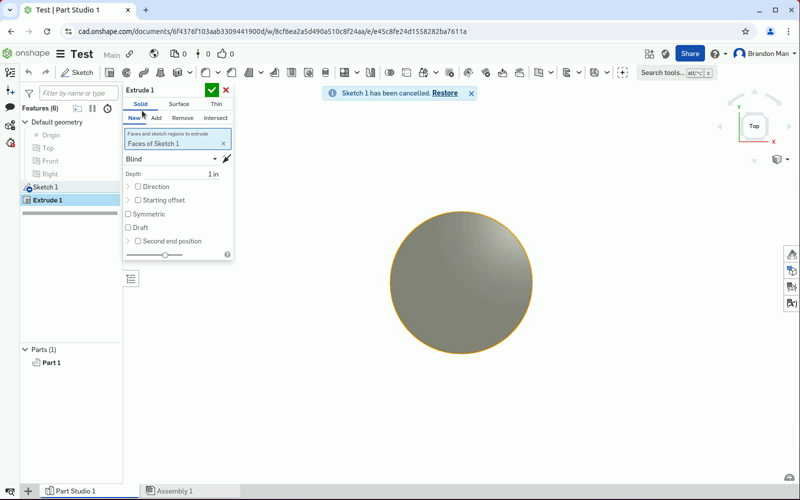
mouse_move(137, 120)
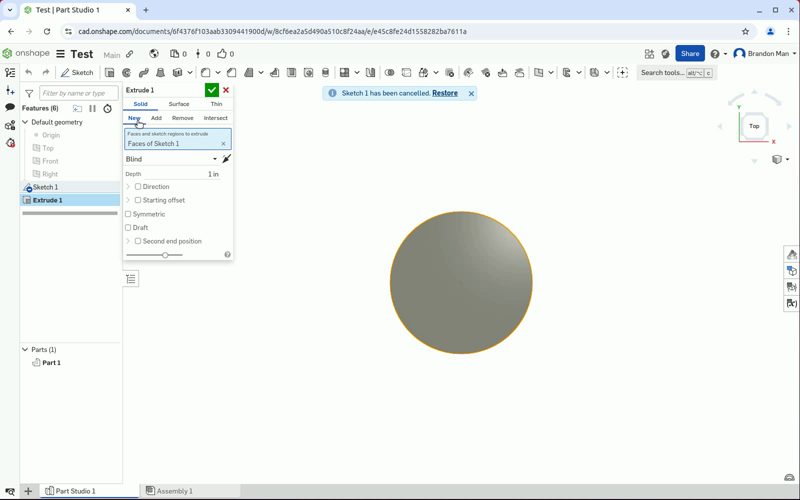
click(137, 120)
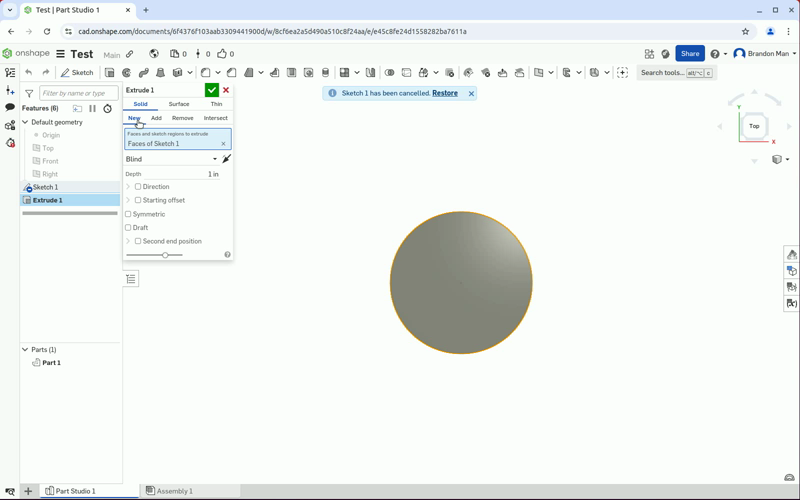
key(tab, 4)
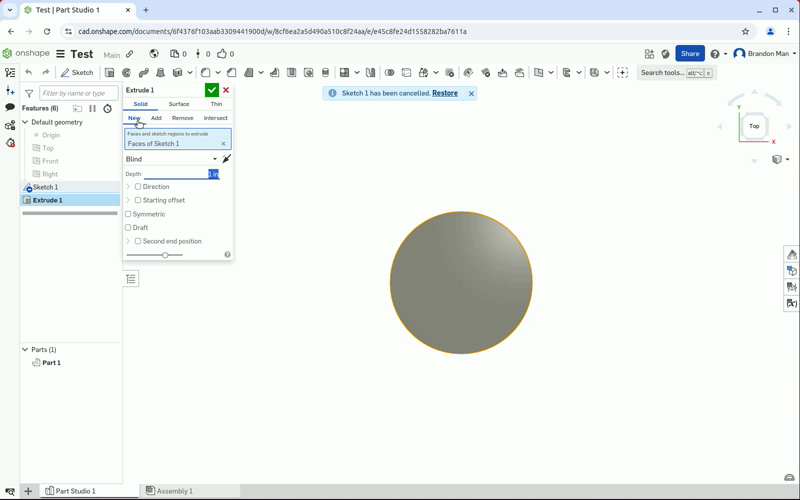
text(1.444)
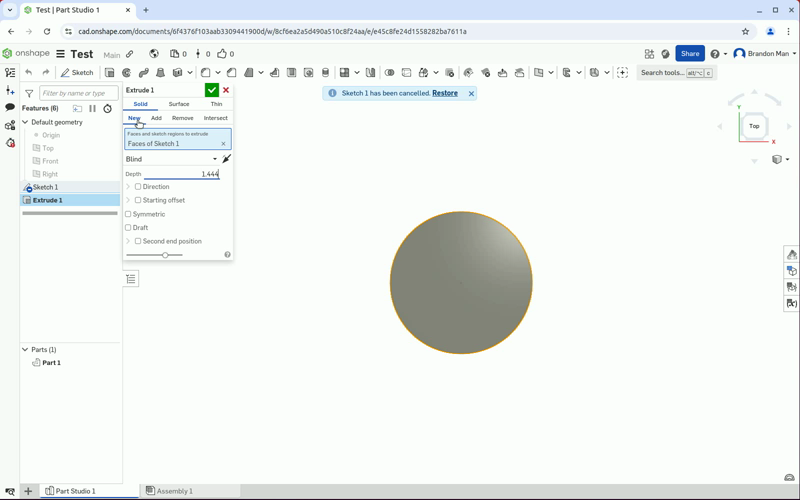
key(enter)
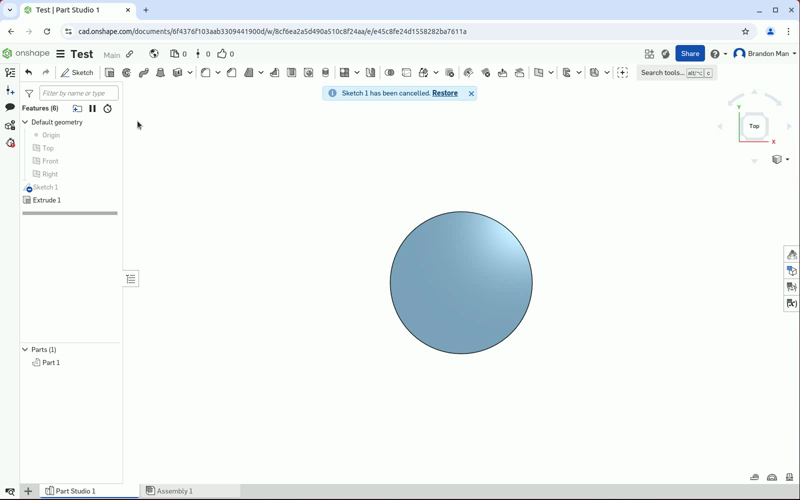
key(shift+h)
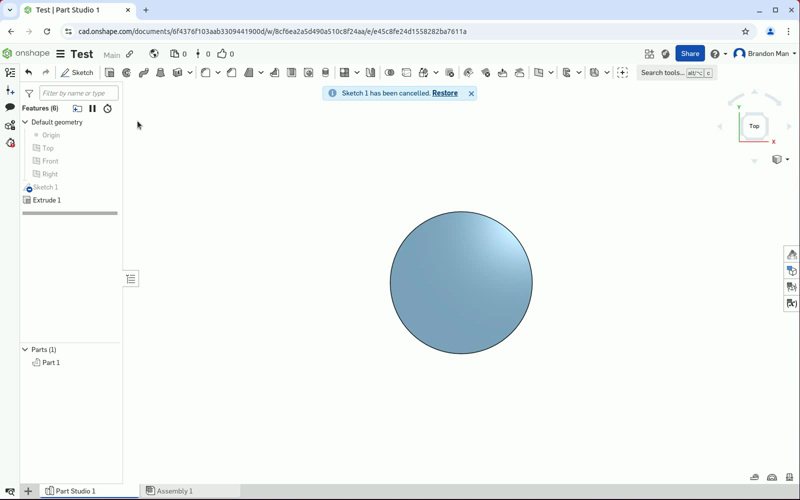
key(shift+h)
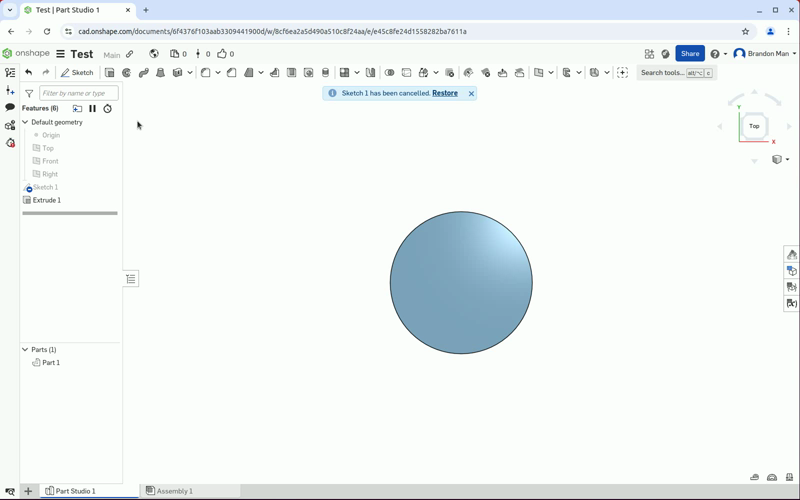
mouse_move(73, 189)
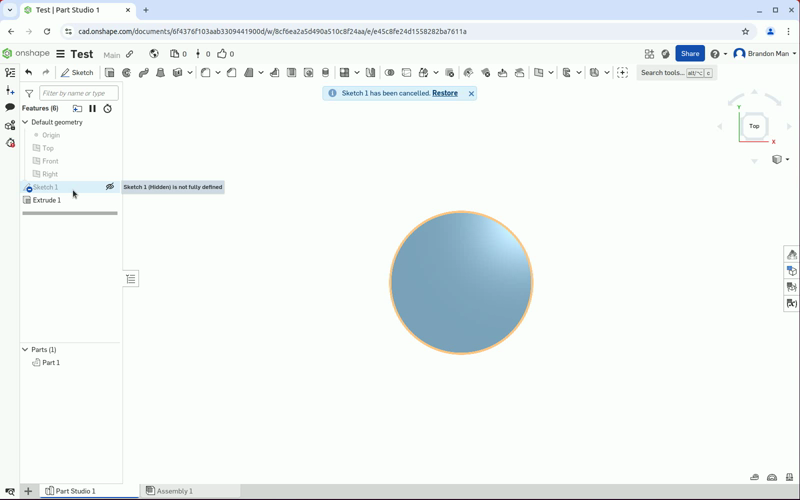
click(73, 189)
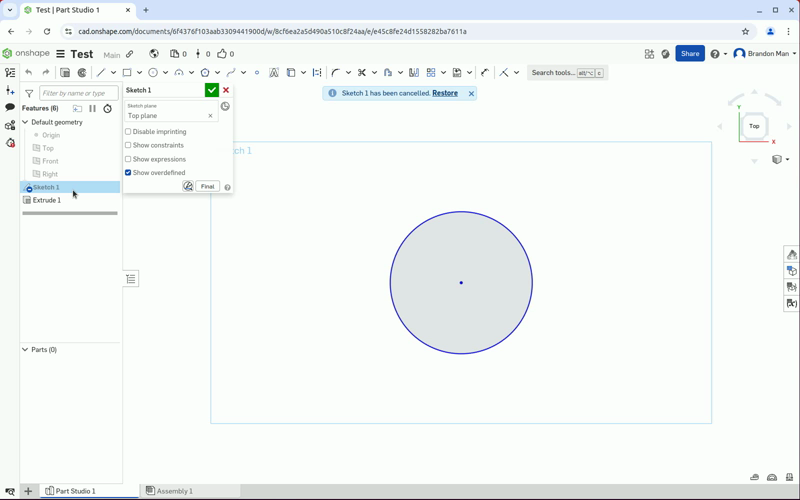
mouse_move(229, 92)
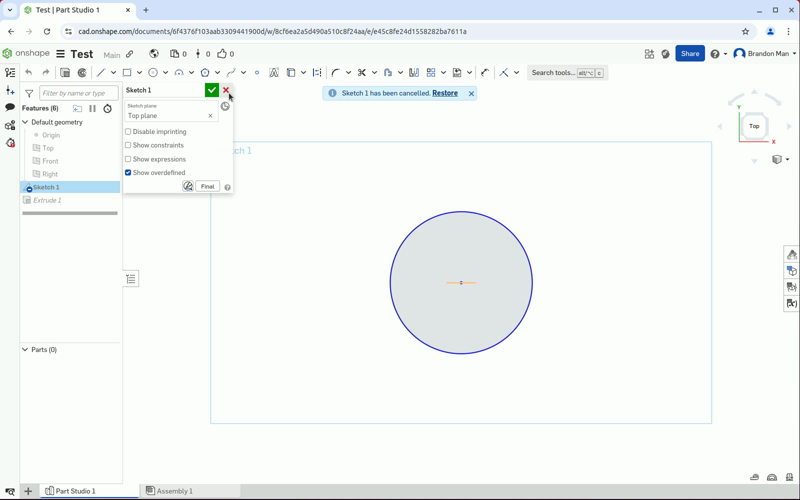
click(229, 92)
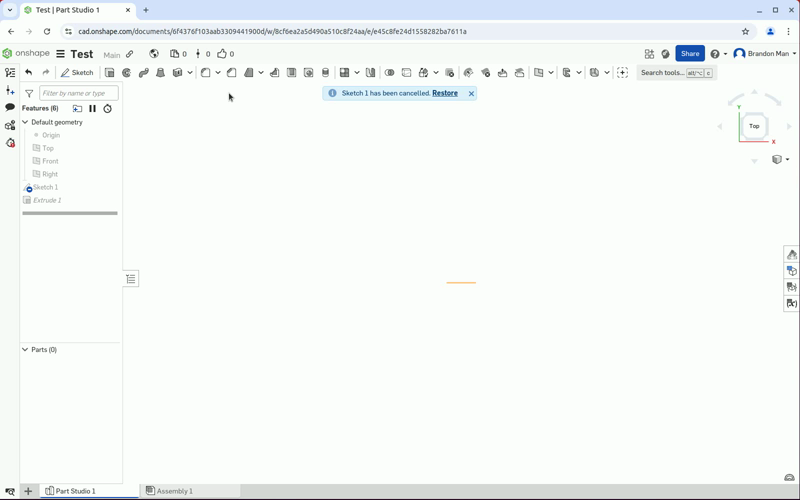
mouse_move(541, 75)
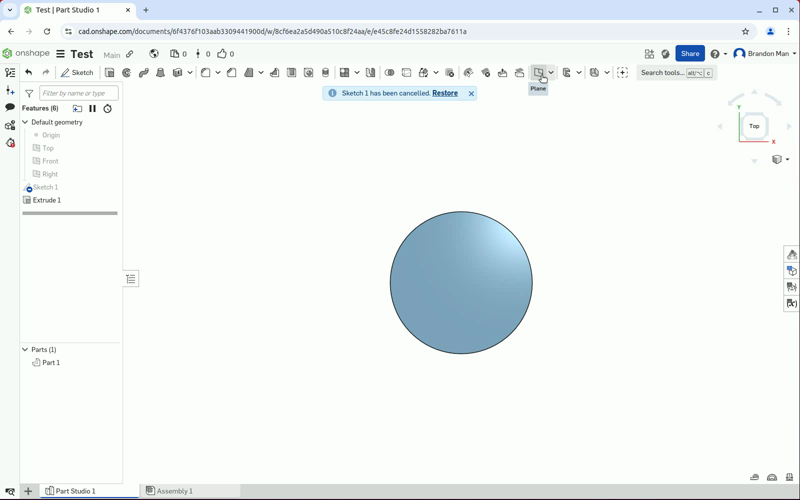
click(541, 75)
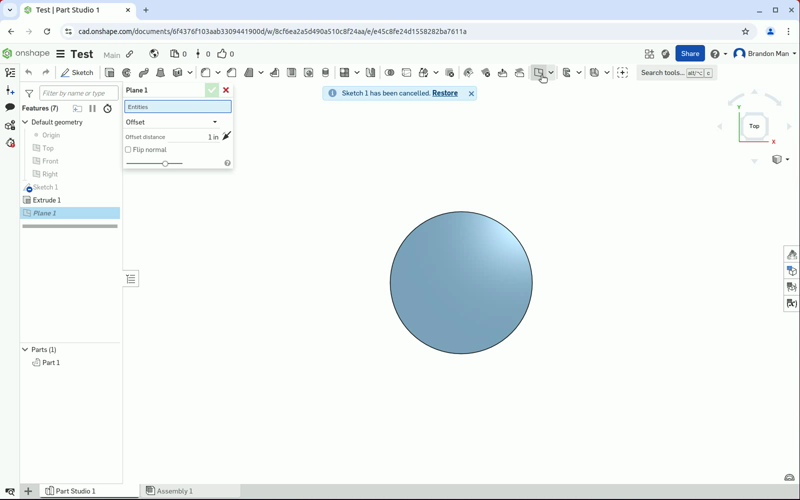
mouse_move(73, 150)
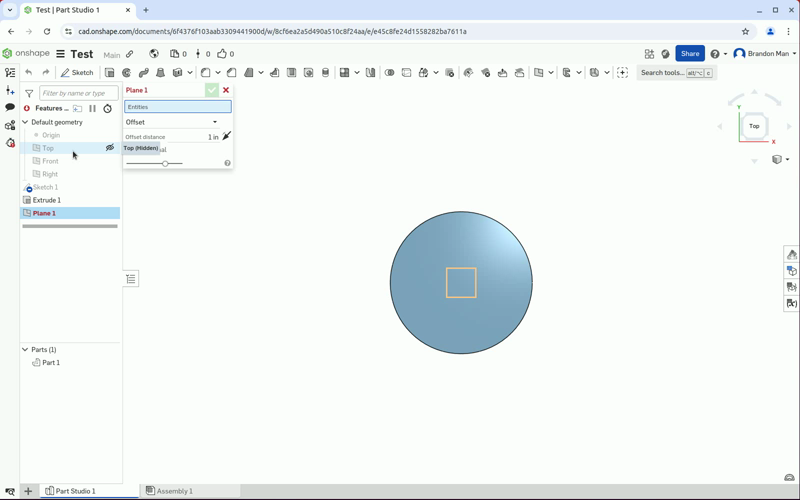
click(73, 150)
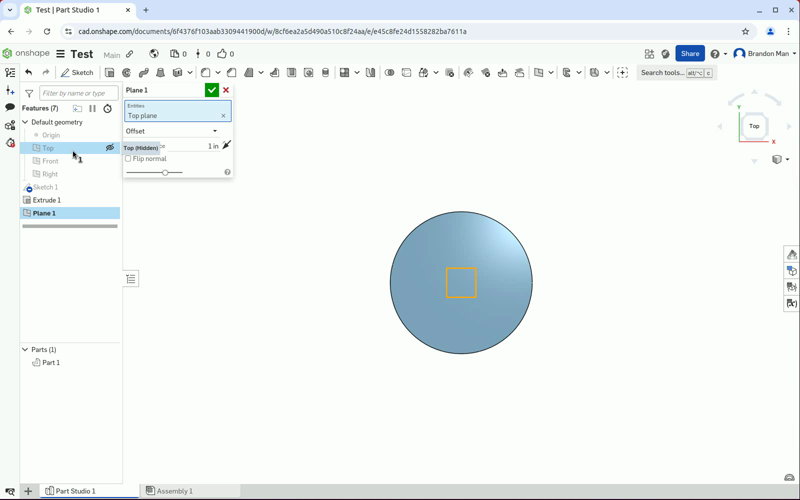
key(tab, 2)
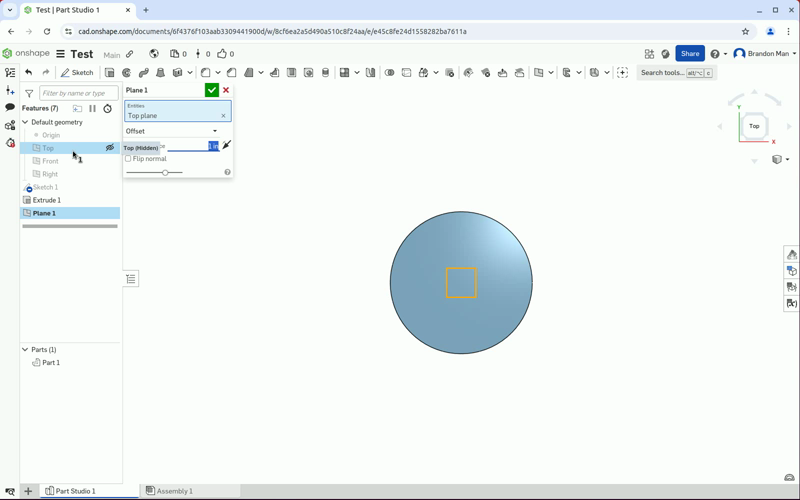
text(1.448)
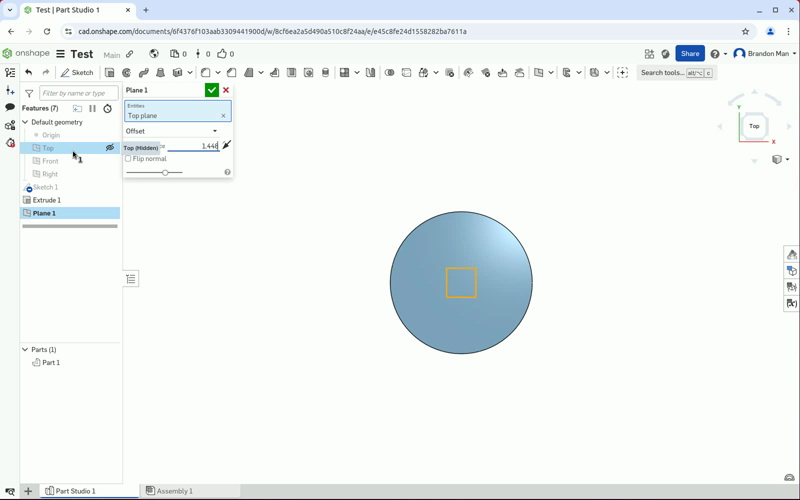
key(enter, 2)
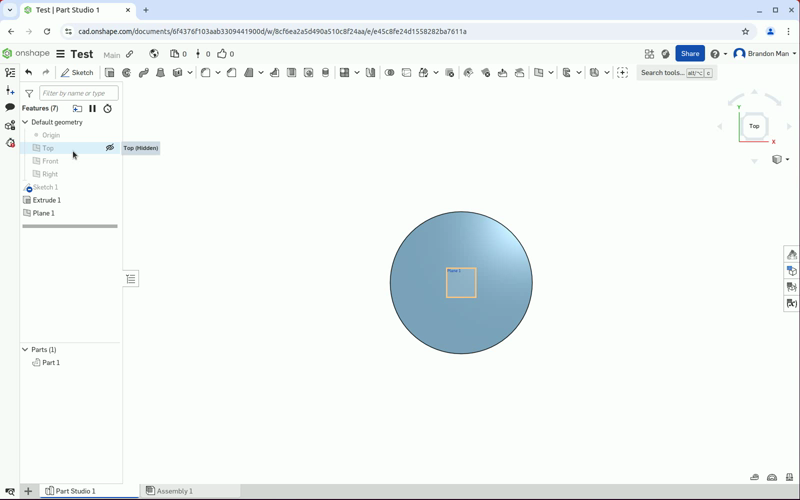
key(shift+s)
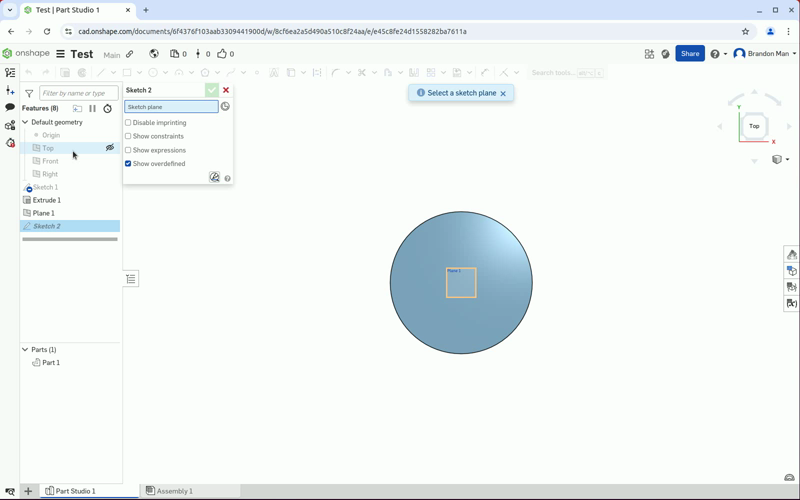
mouse_move(73, 215)
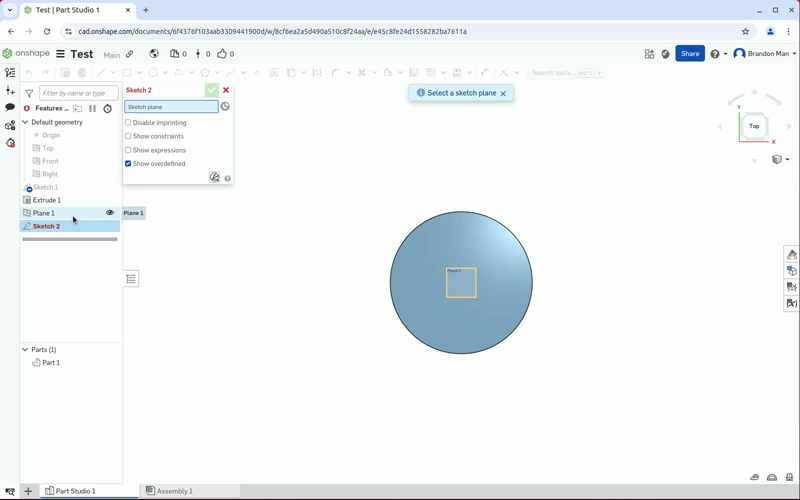
click(73, 215)
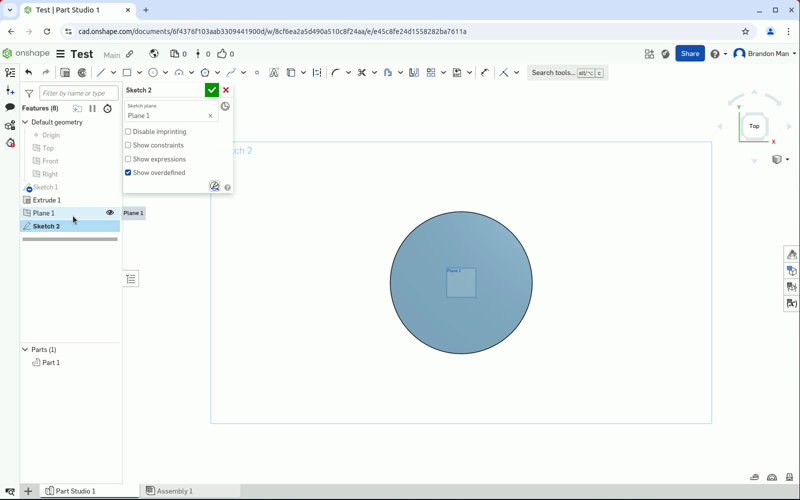
mouse_move(73, 352)
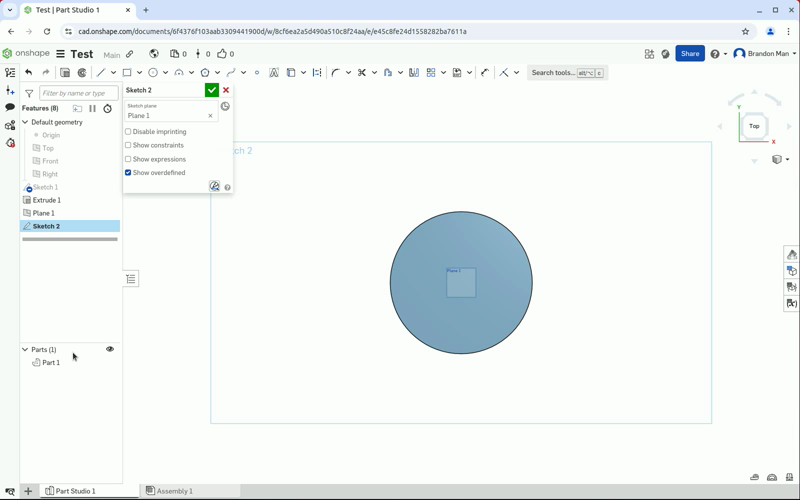
key(y)
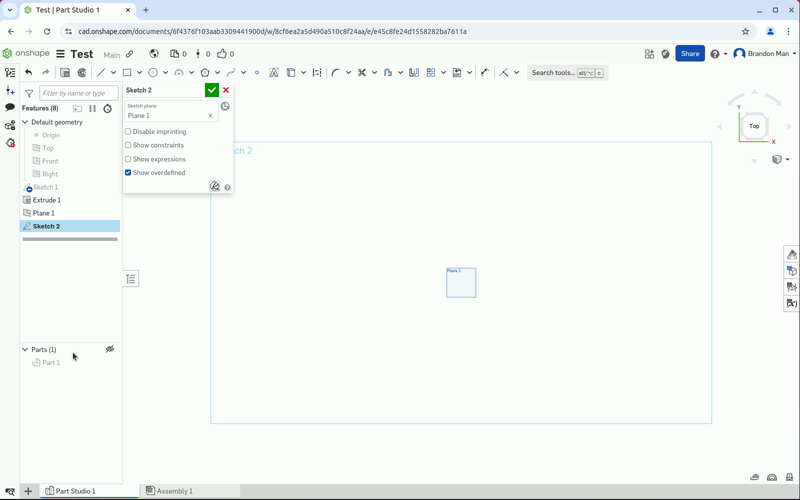
key(c)
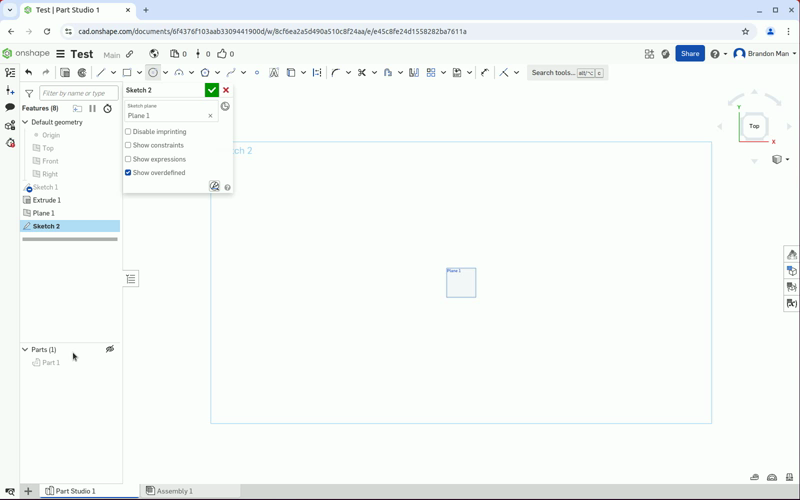
key_down(shift)
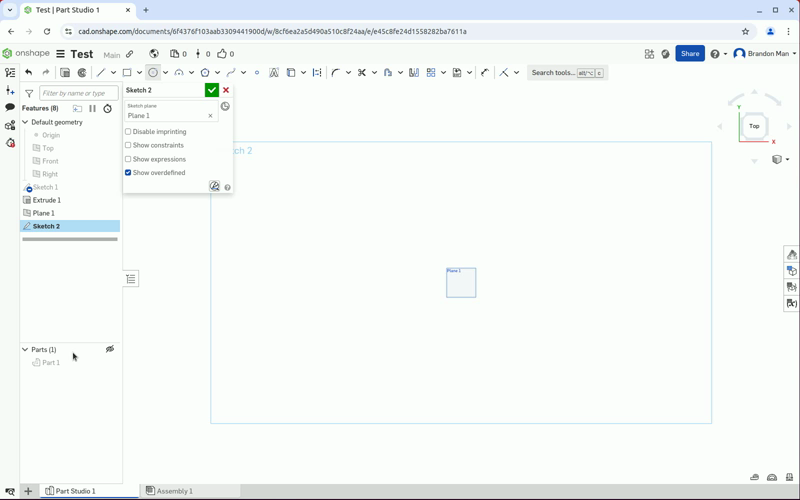
mouse_move(460, 282)
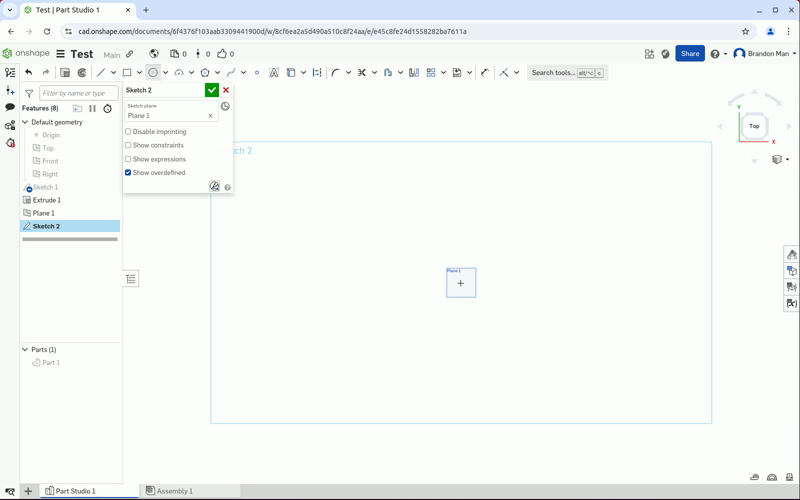
click(460, 282)
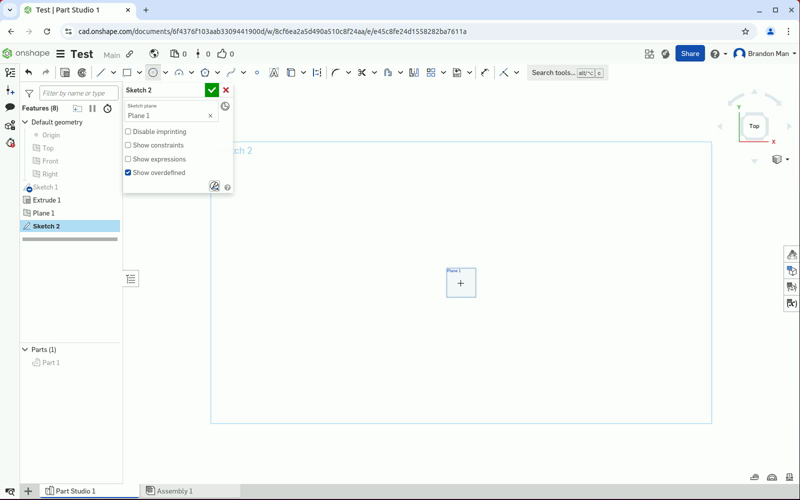
key_up(shift)
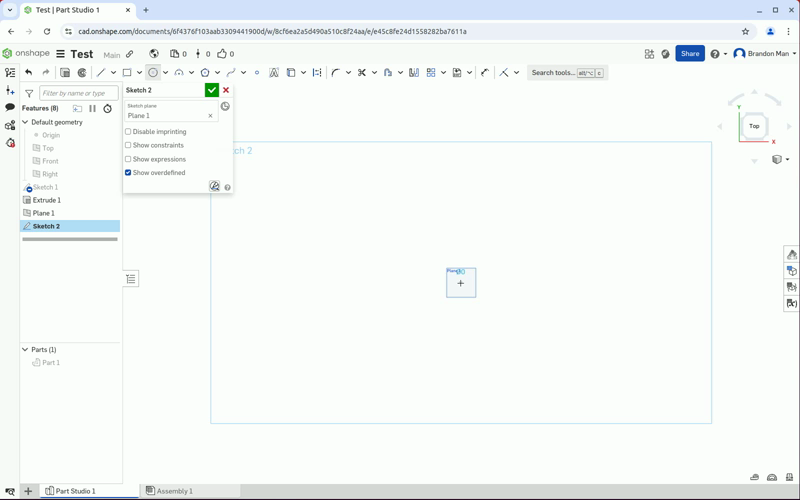
mouse_move(505, 282)
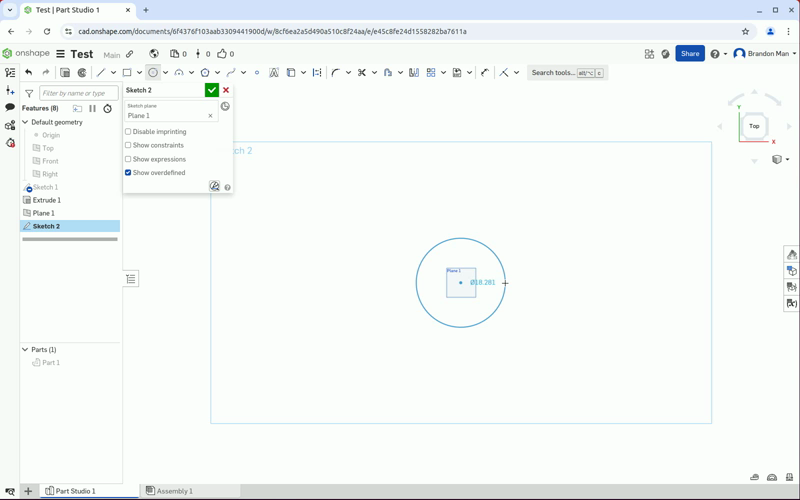
click(505, 282)
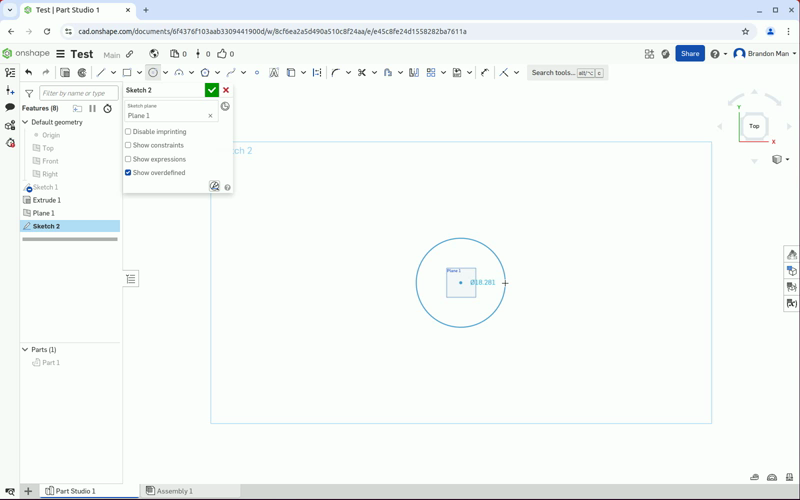
key(esc)
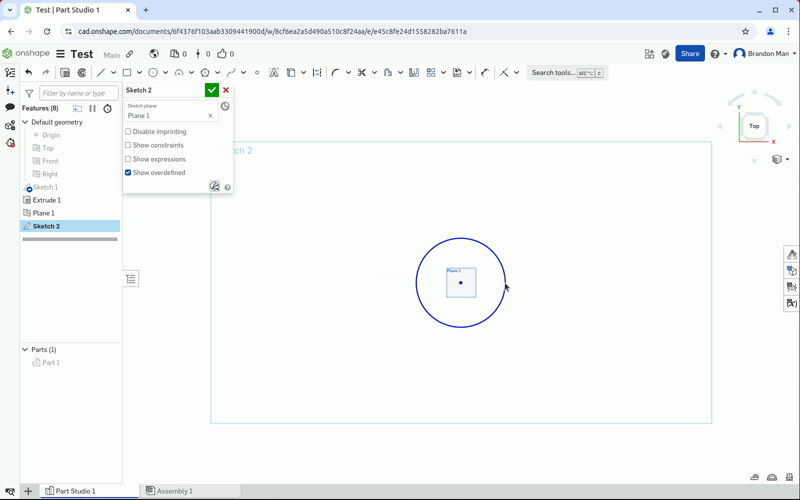
mouse_move(500, 282)
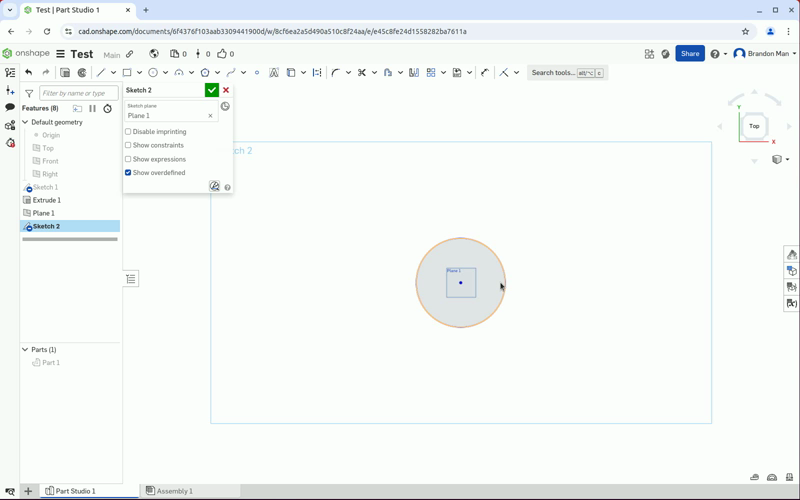
click(500, 282)
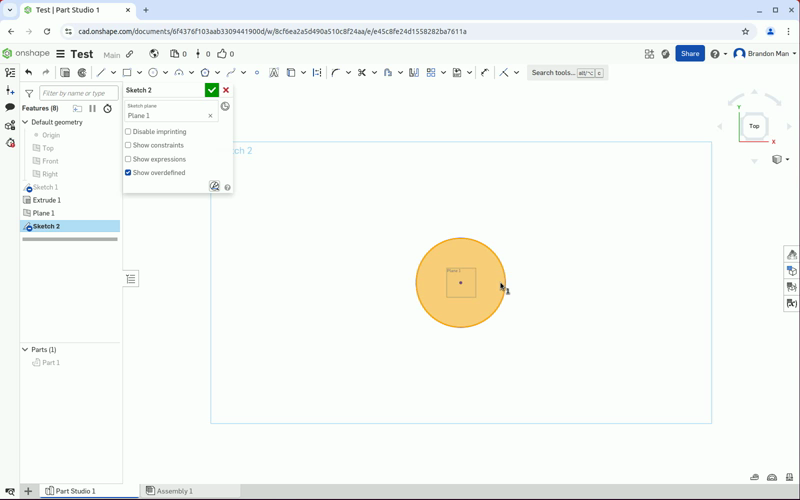
mouse_move(73, 352)
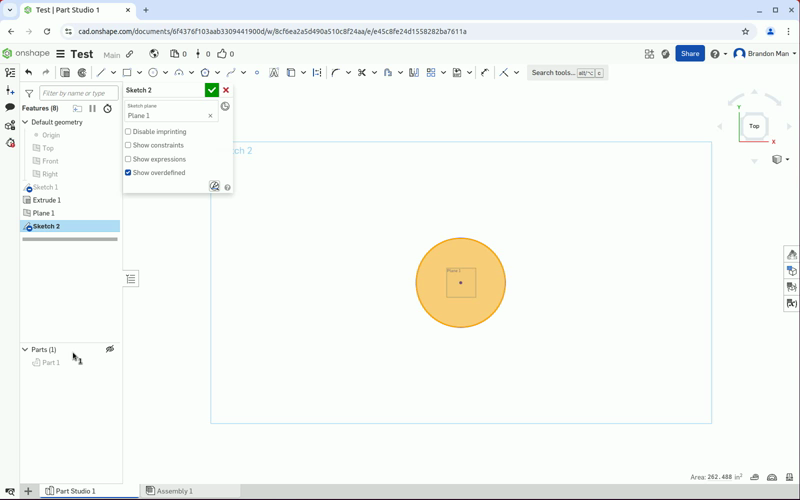
key(shift+y)
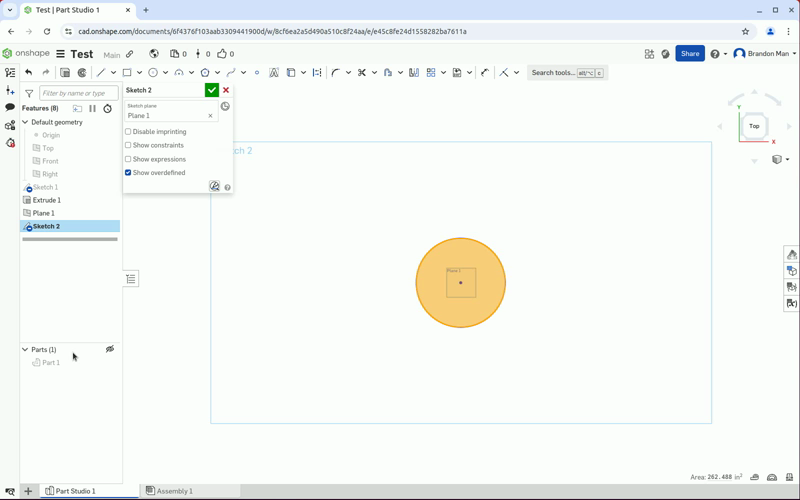
key(shift+e)
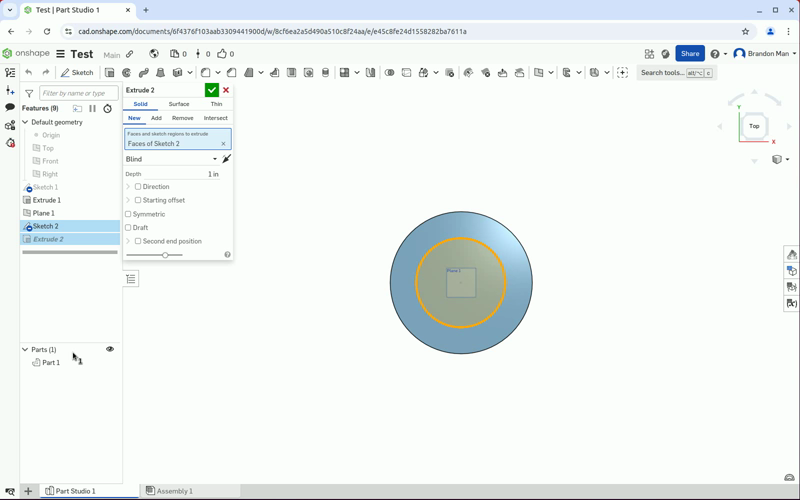
mouse_move(143, 106)
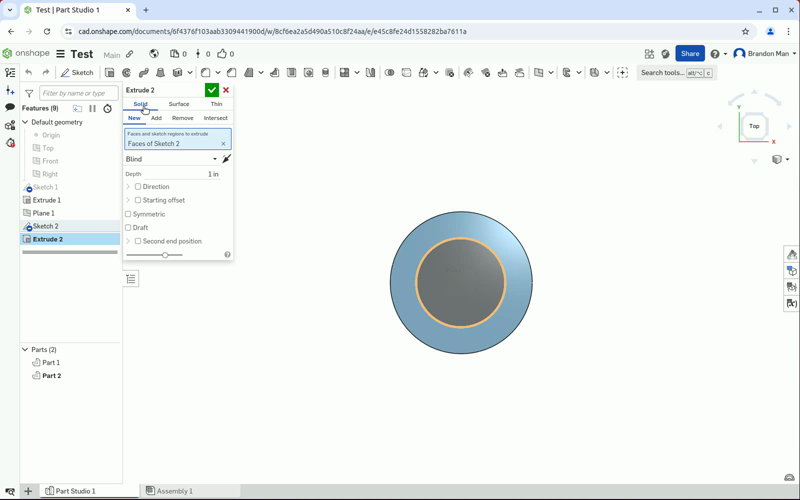
click(143, 106)
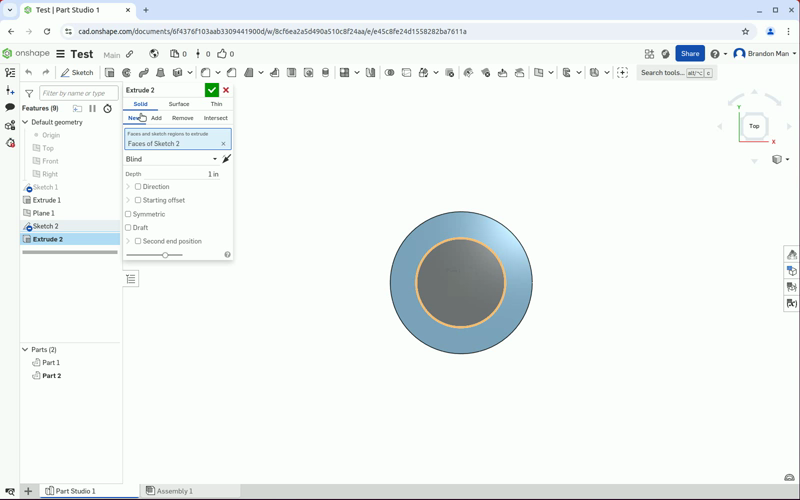
mouse_move(137, 120)
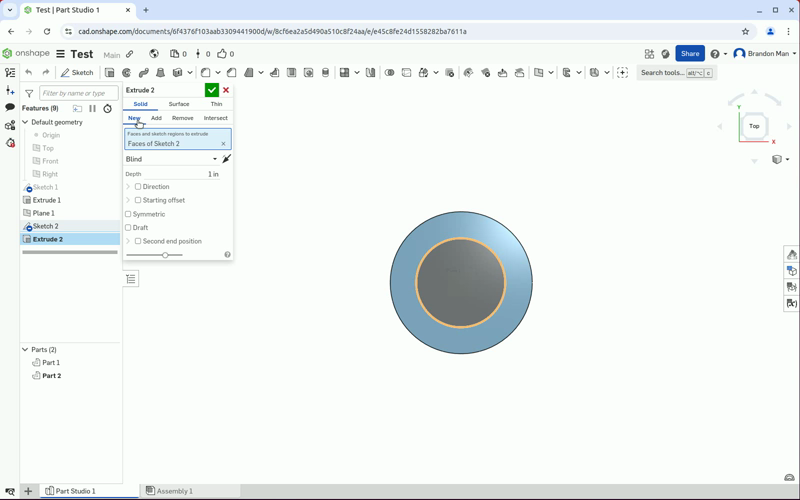
click(137, 120)
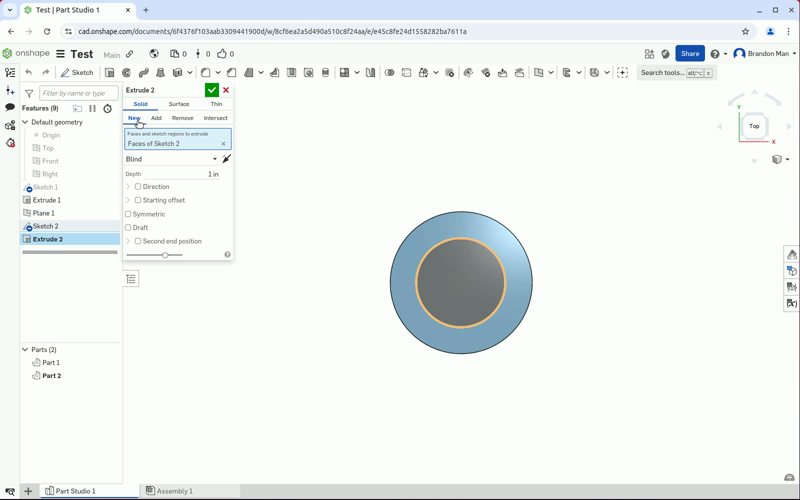
key(tab, 4)
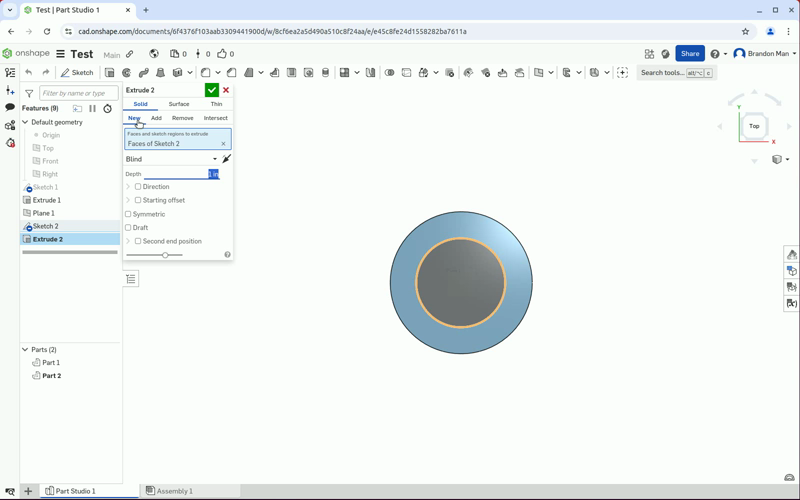
text(21.664)
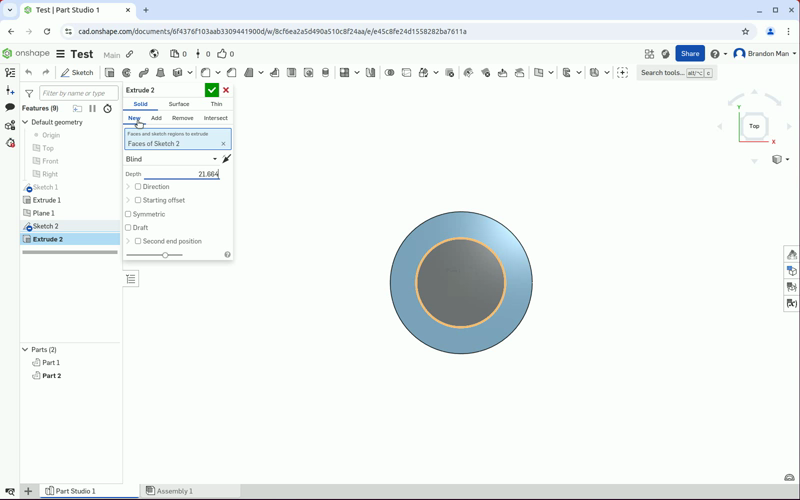
key(enter)
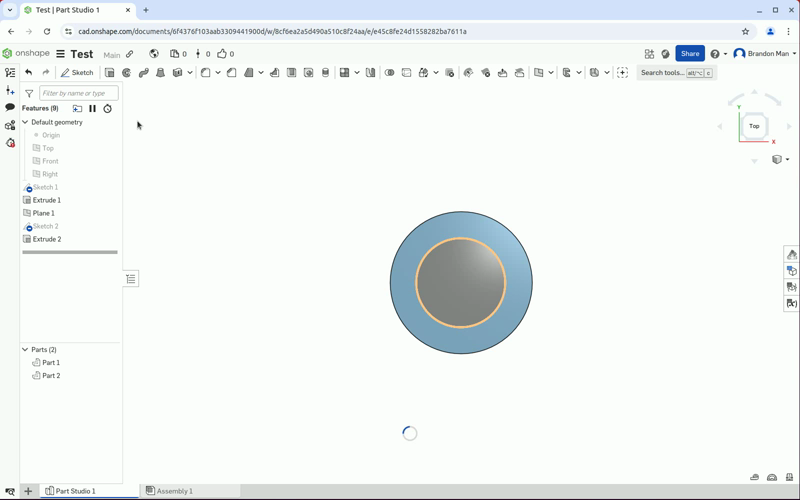
key(shift+h)
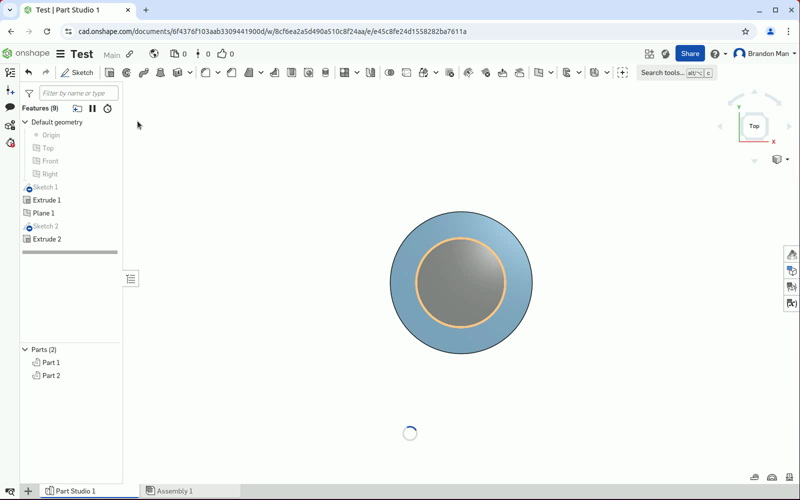
key(shift+h)
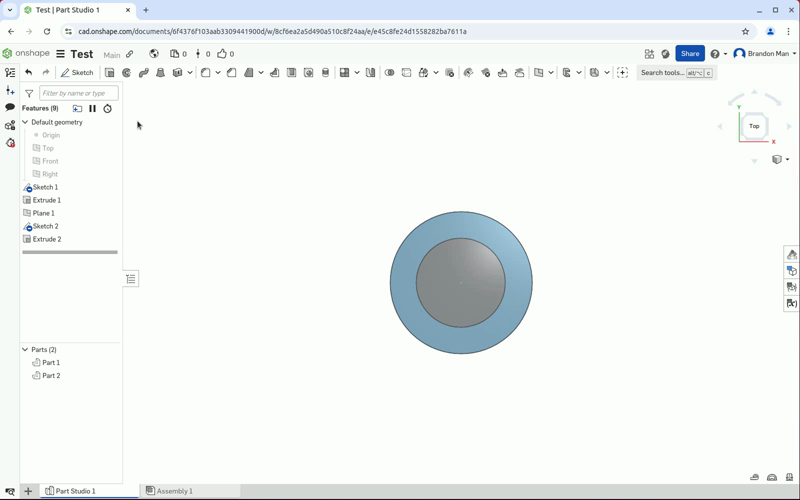
key(shift+7)
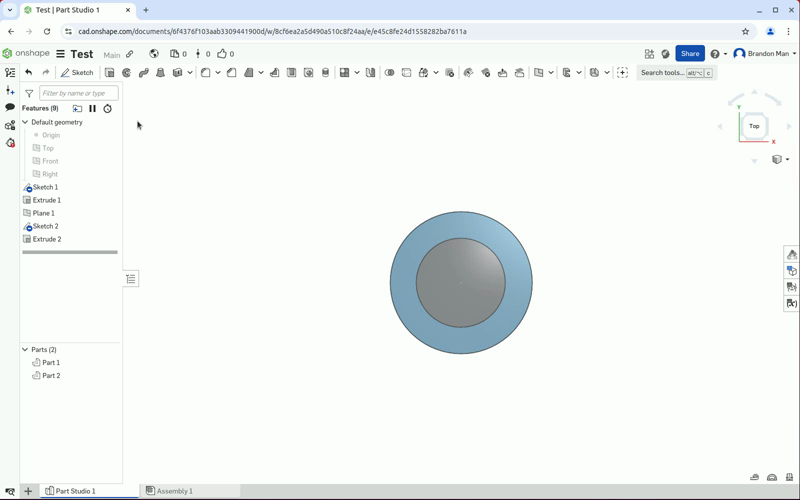
key(up, 3)
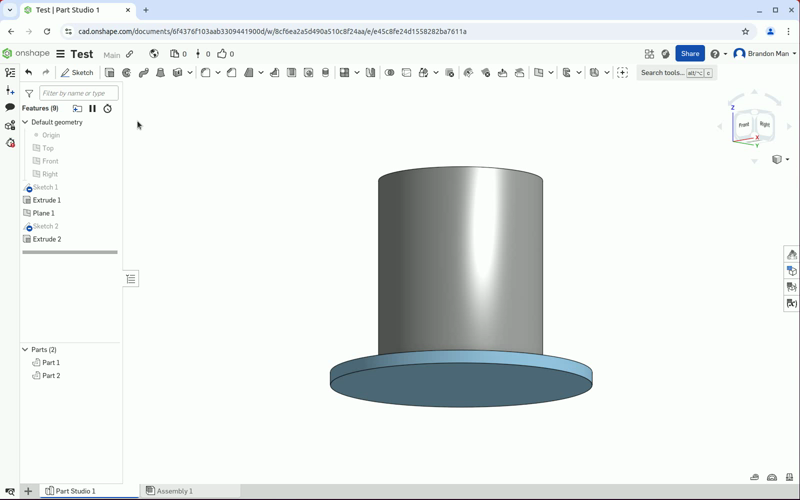
key(left, 3)
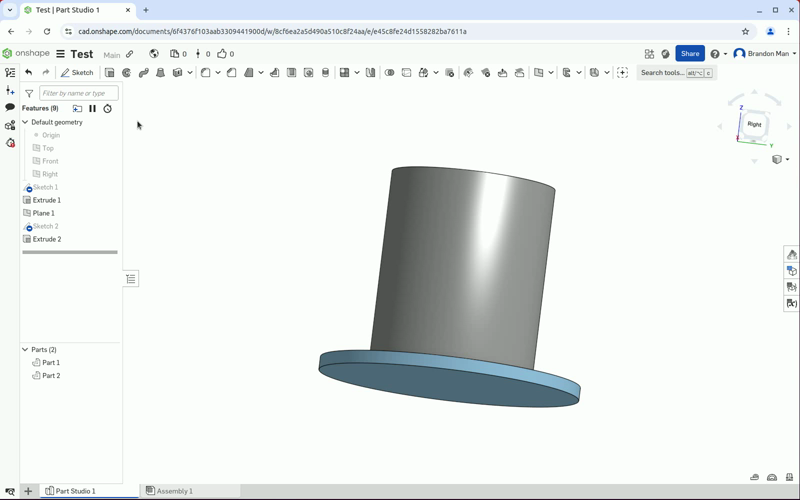
key(right, 3)
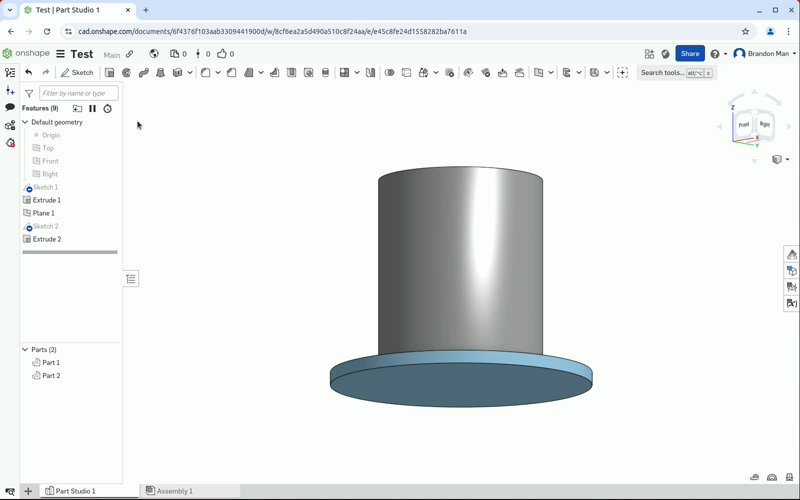
key(down, 3)
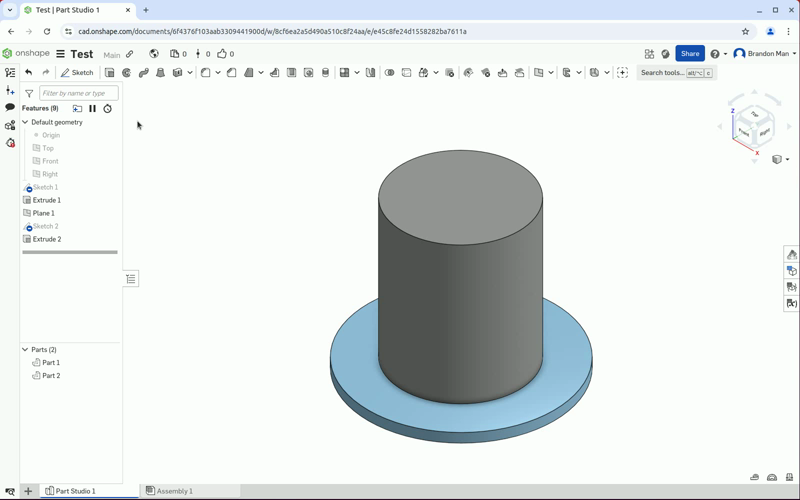
mouse_move(73, 189)
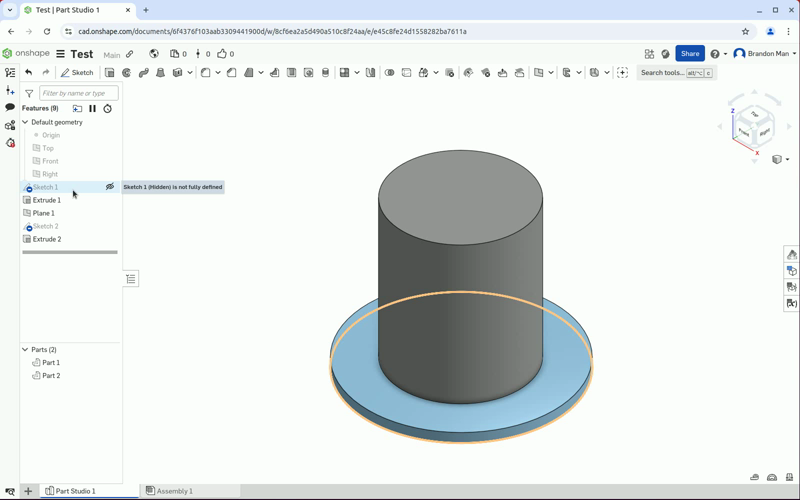
click(73, 189)